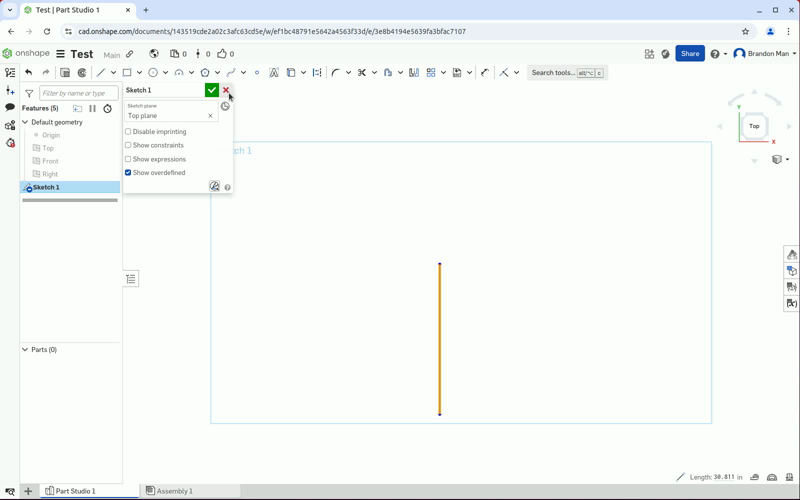
key(shift+h)
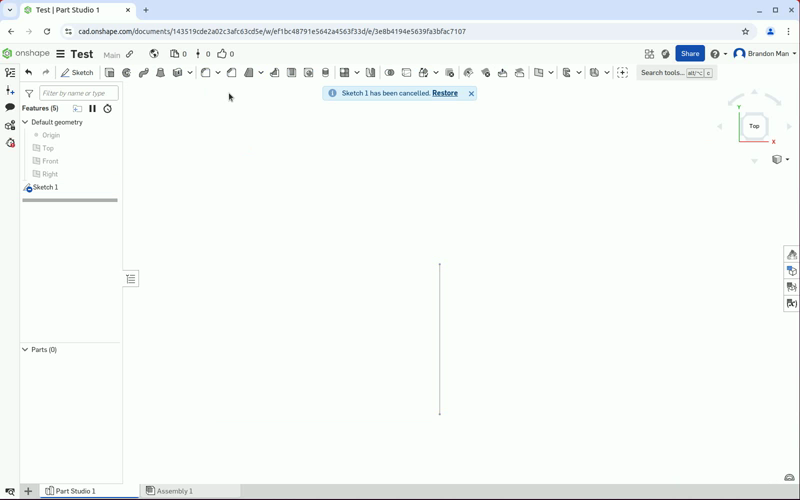
key(shift+s)
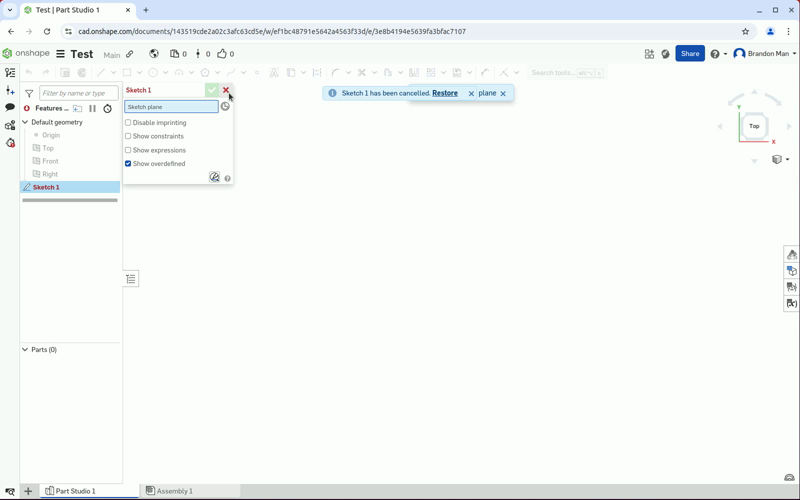
mouse_move(73, 150)
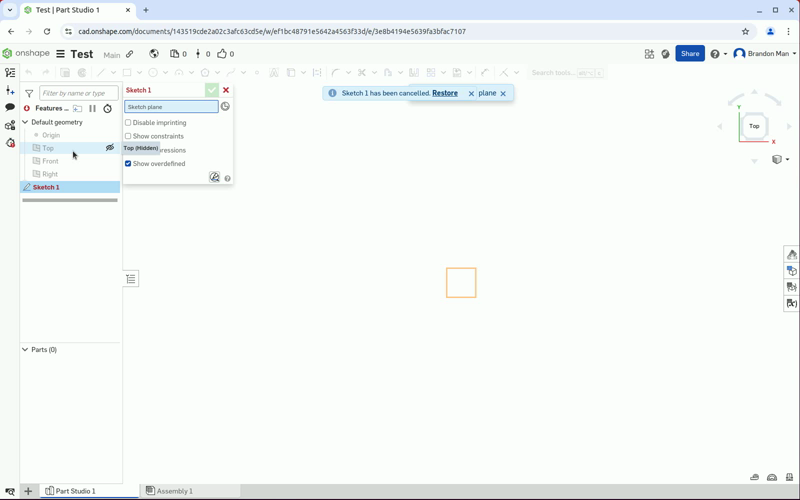
click(73, 150)
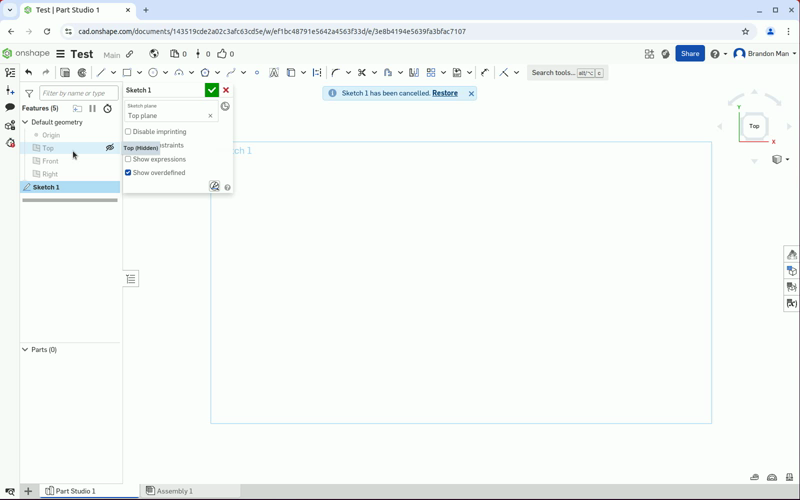
mouse_move(73, 352)
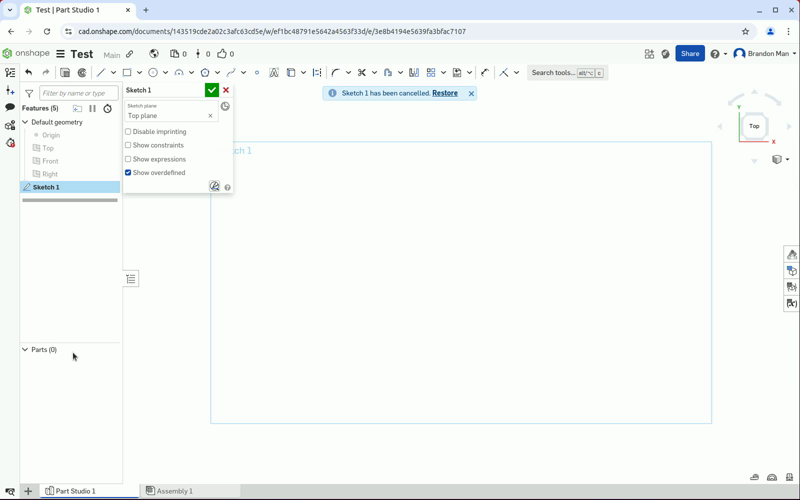
key(y)
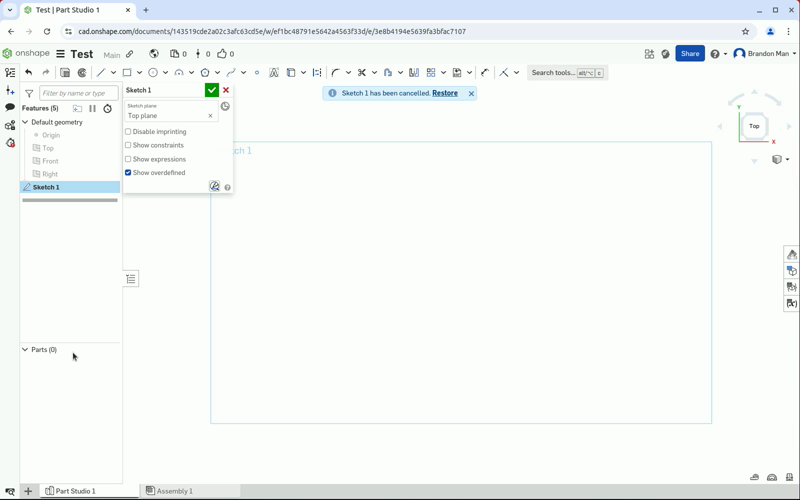
key(l)
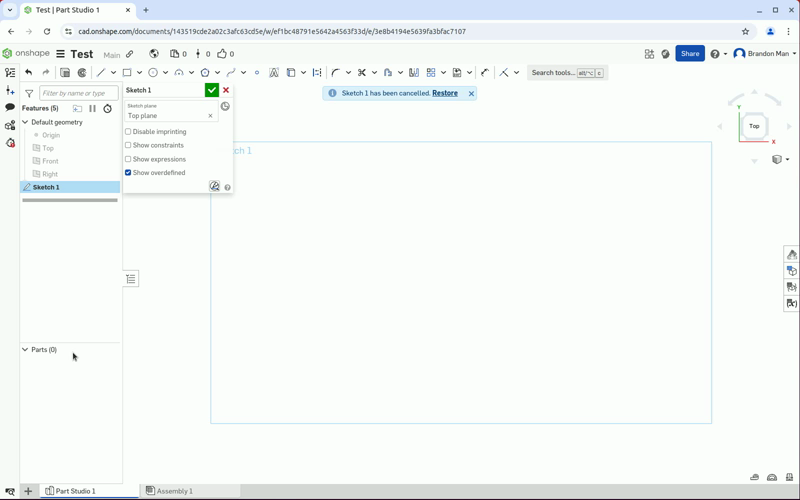
key_down(shift)
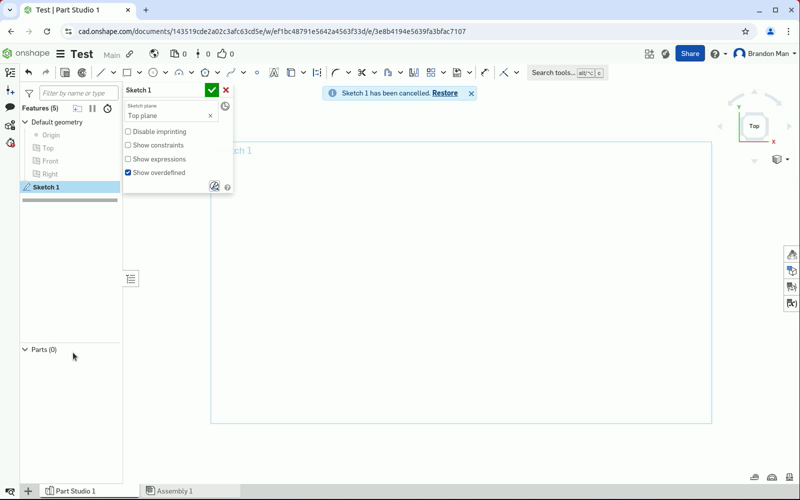
mouse_move(434, 303)
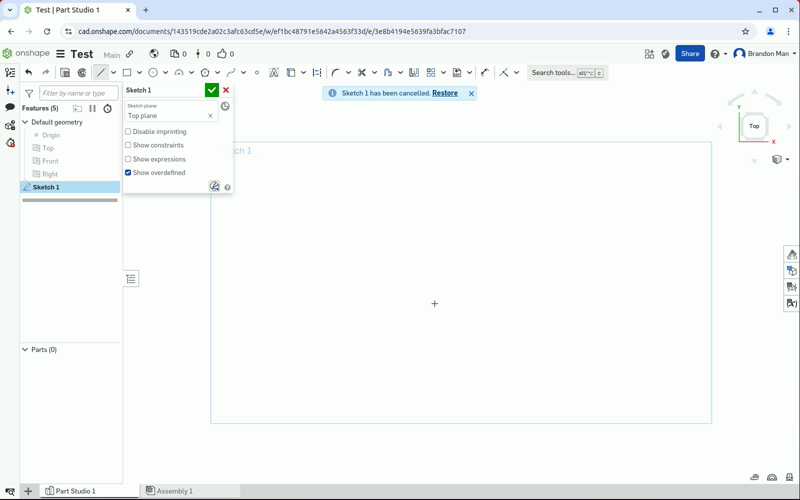
click(434, 303)
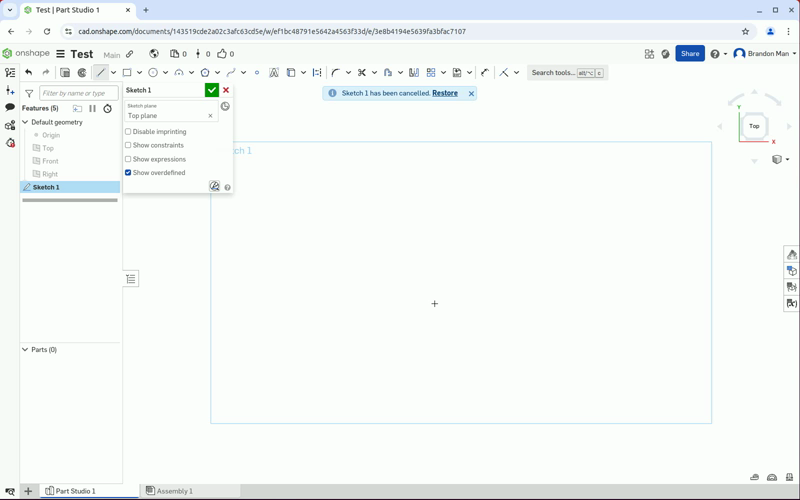
key_up(shift)
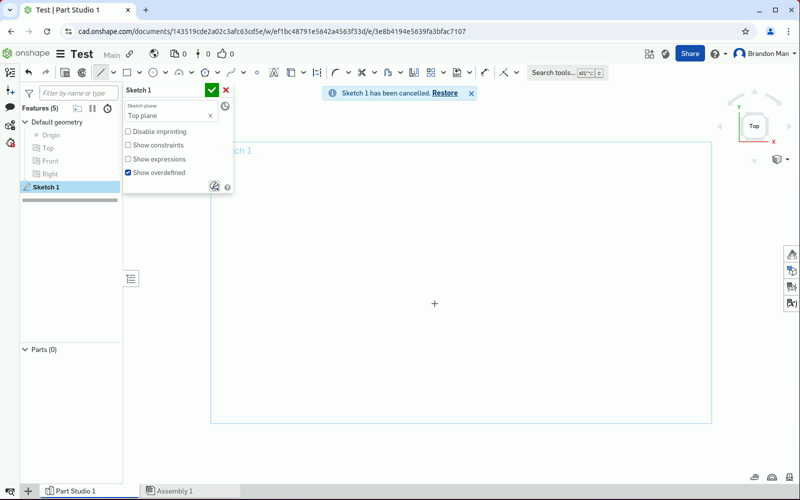
key_down(shift)
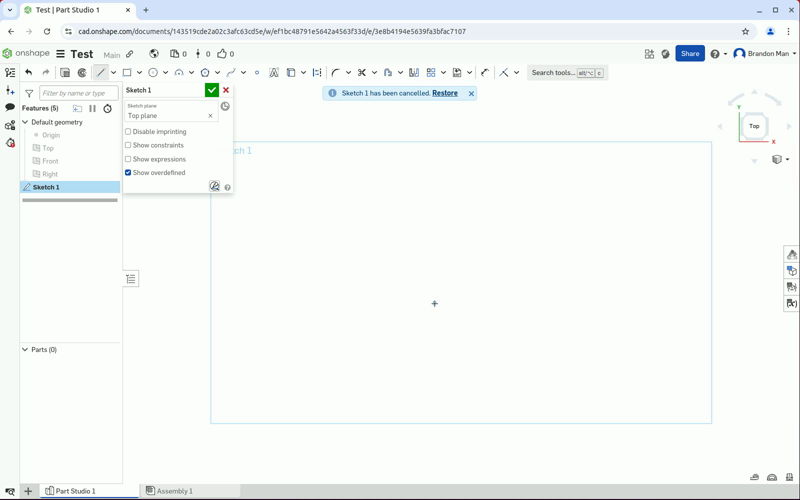
mouse_move(464, 303)
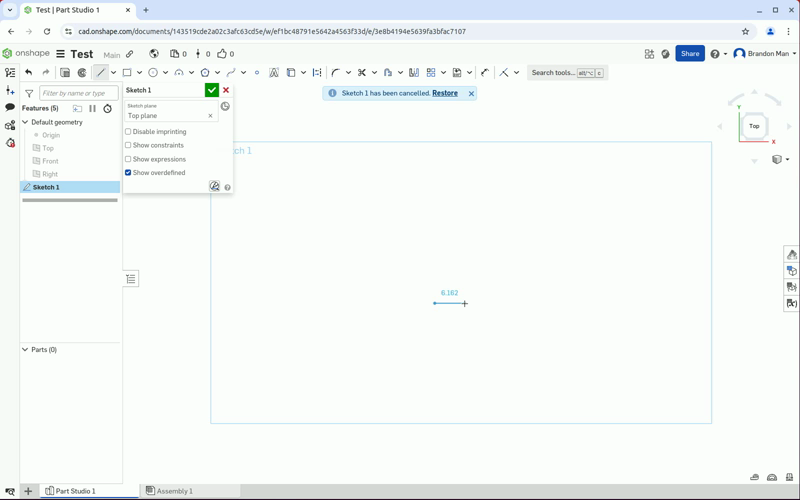
mouse_move(488, 303)
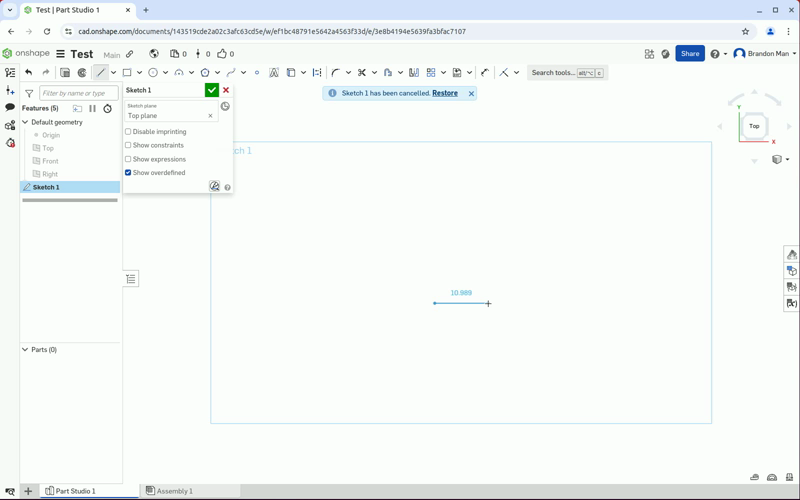
click(488, 303)
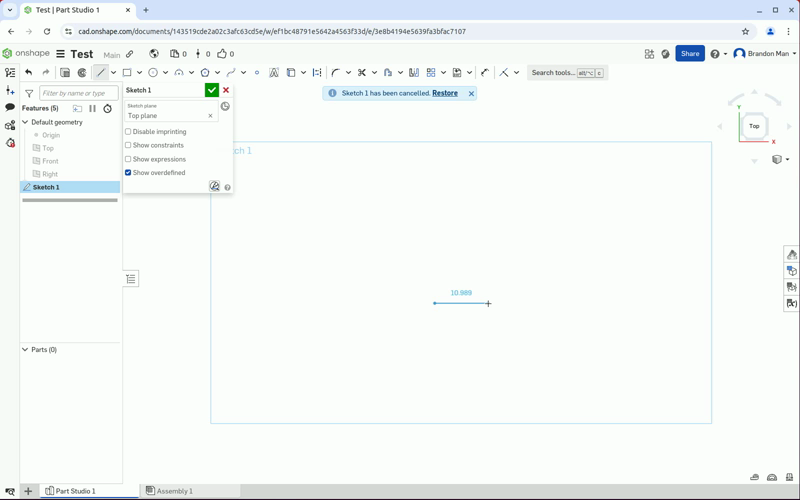
key_up(shift)
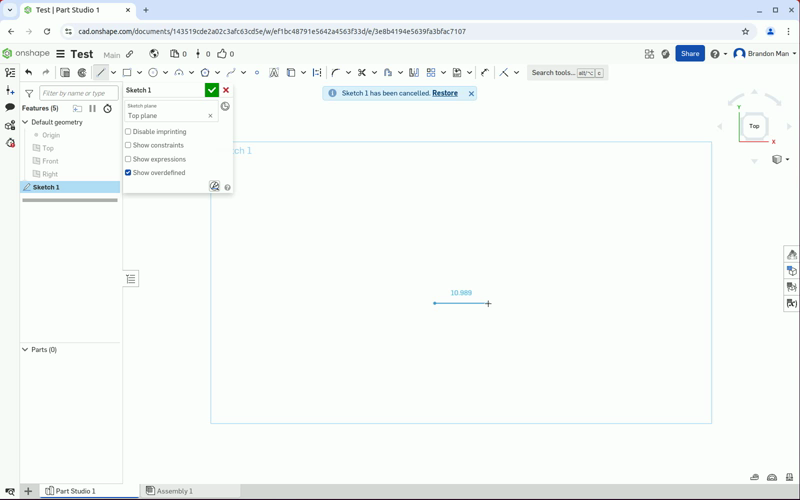
key_down(shift)
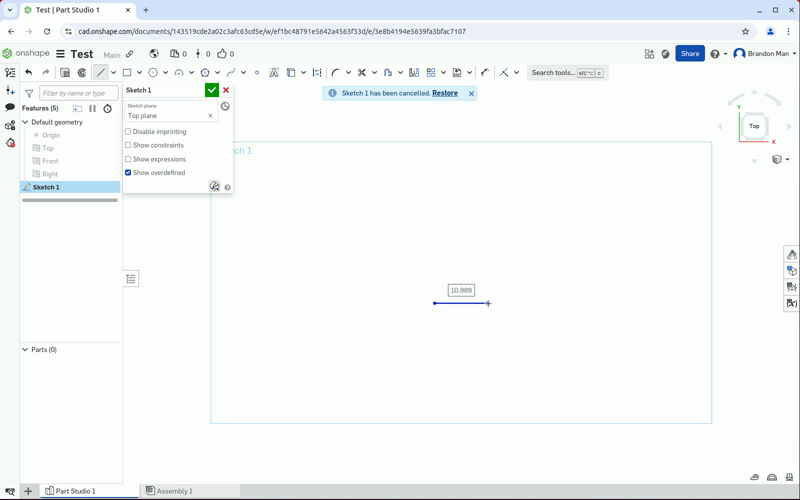
mouse_move(518, 303)
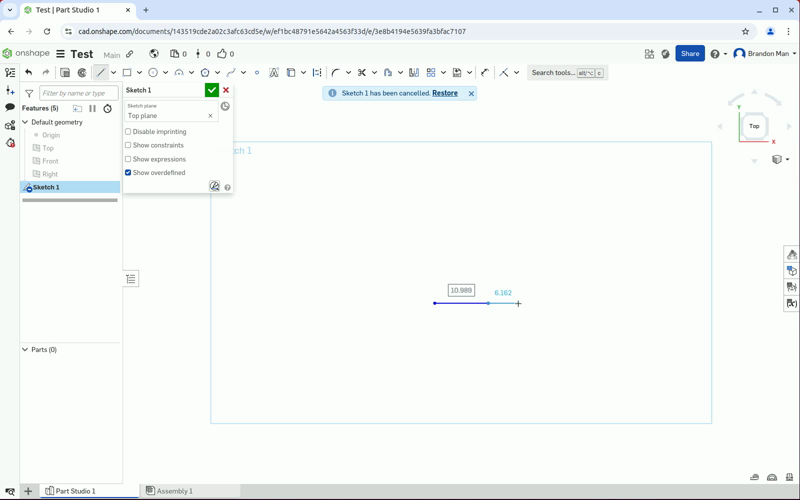
mouse_move(488, 261)
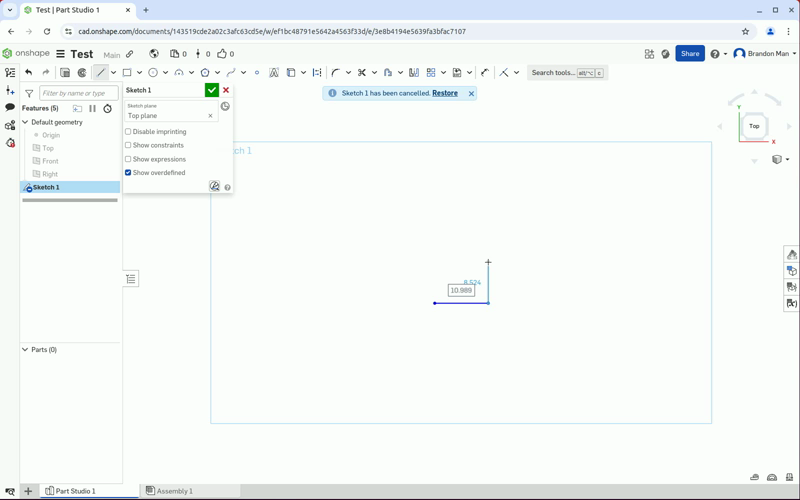
click(488, 261)
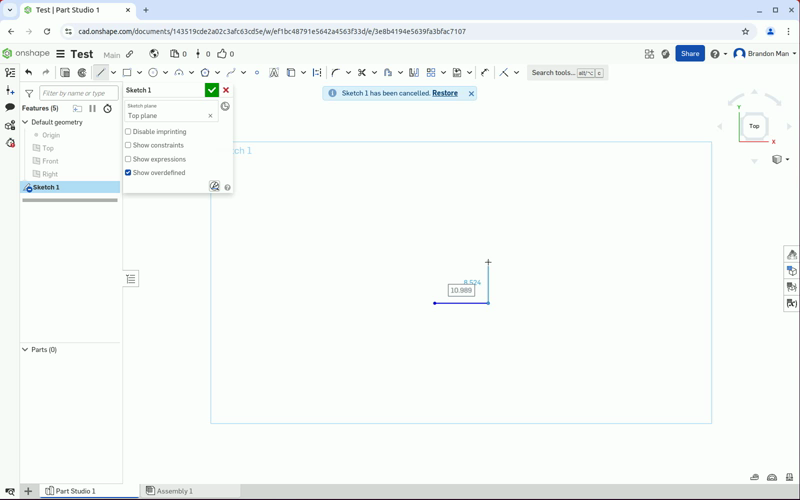
key_up(shift)
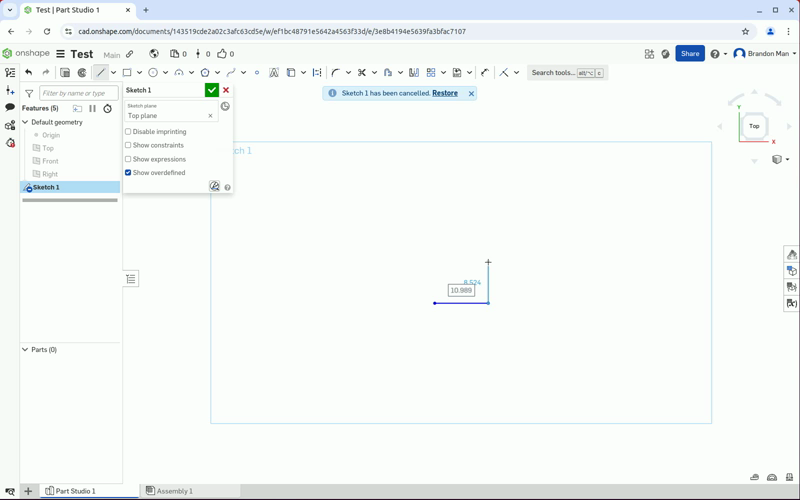
key_down(shift)
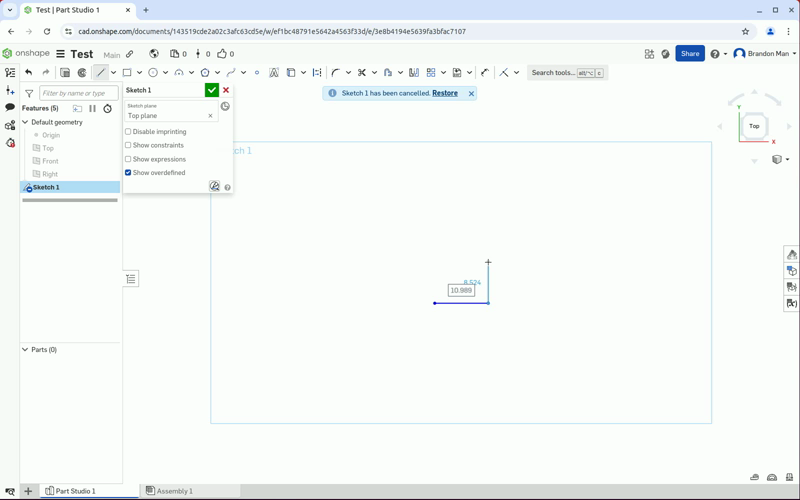
mouse_move(518, 261)
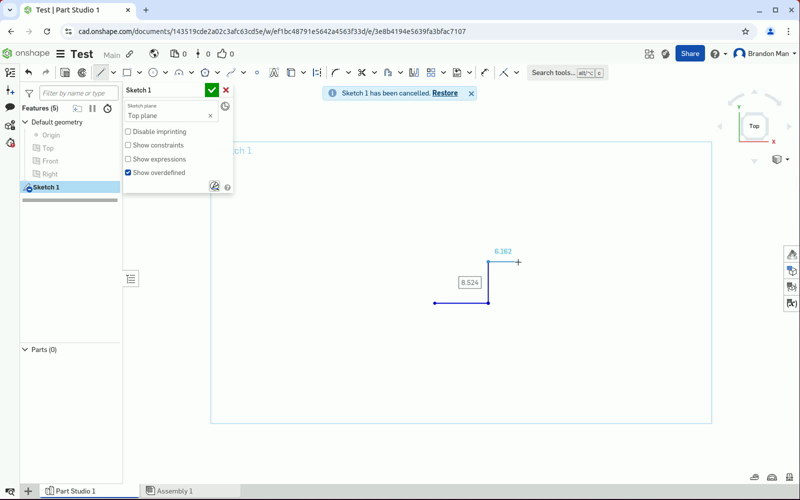
mouse_move(434, 261)
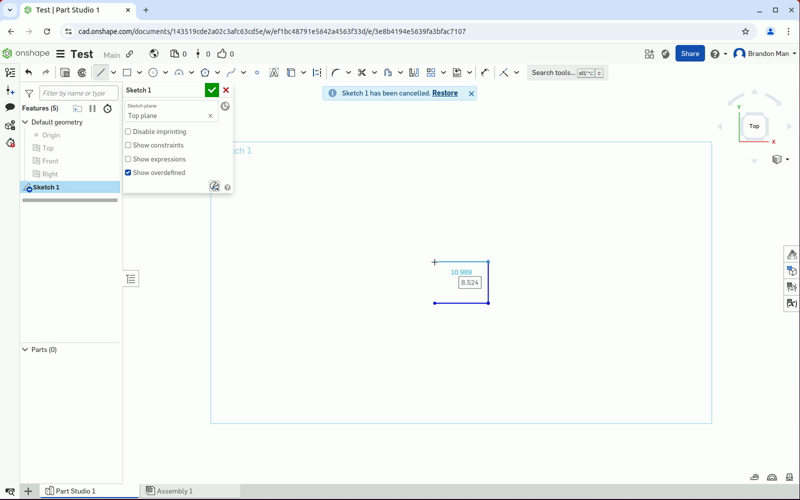
click(434, 261)
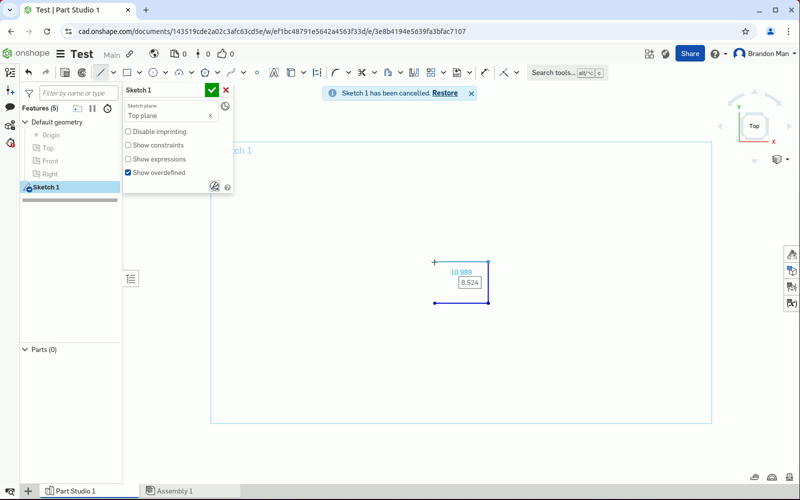
key_up(shift)
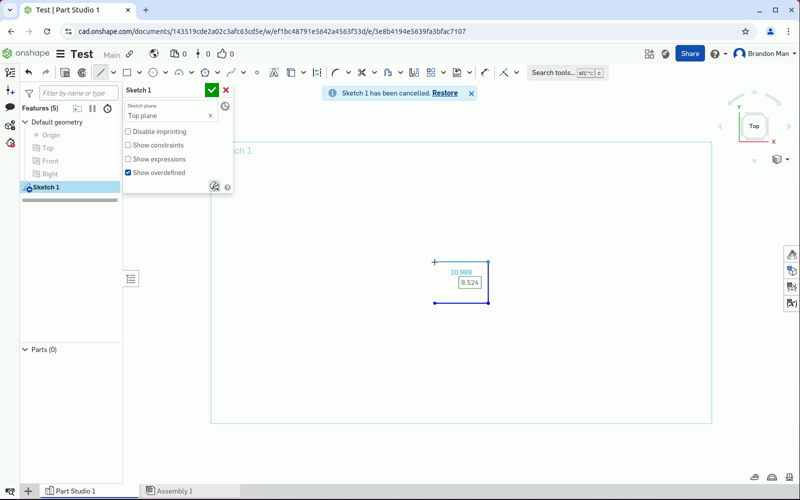
mouse_move(464, 261)
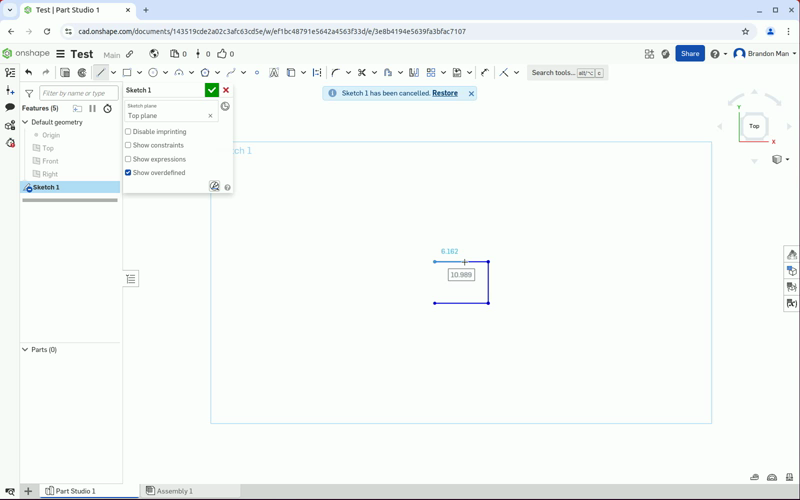
key_down(shift)
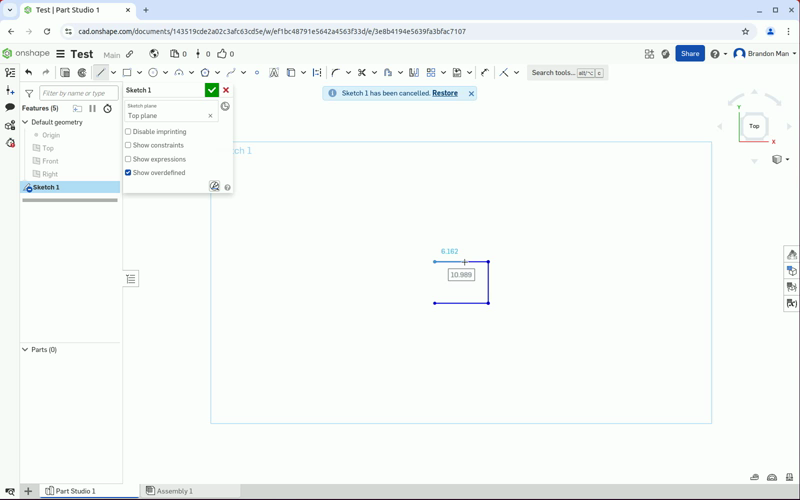
mouse_move(434, 303)
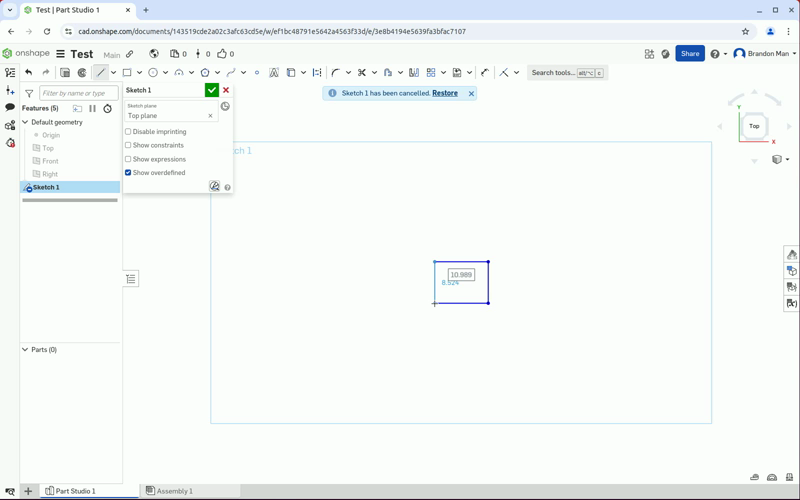
key_up(shift)
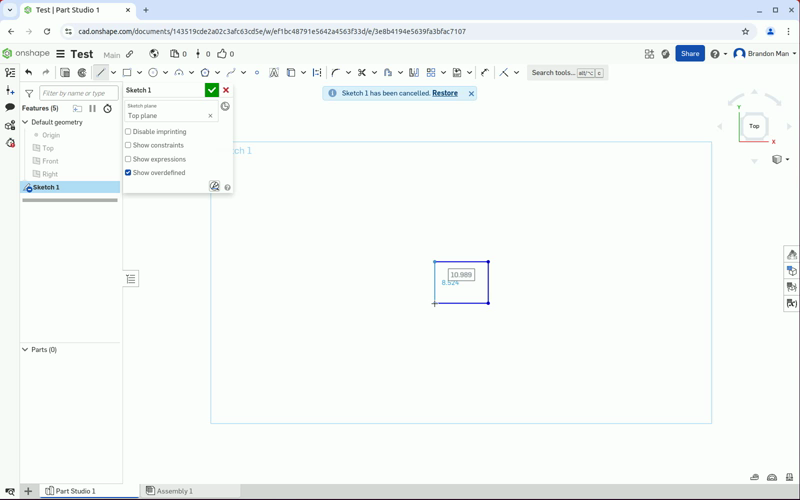
click(434, 303)
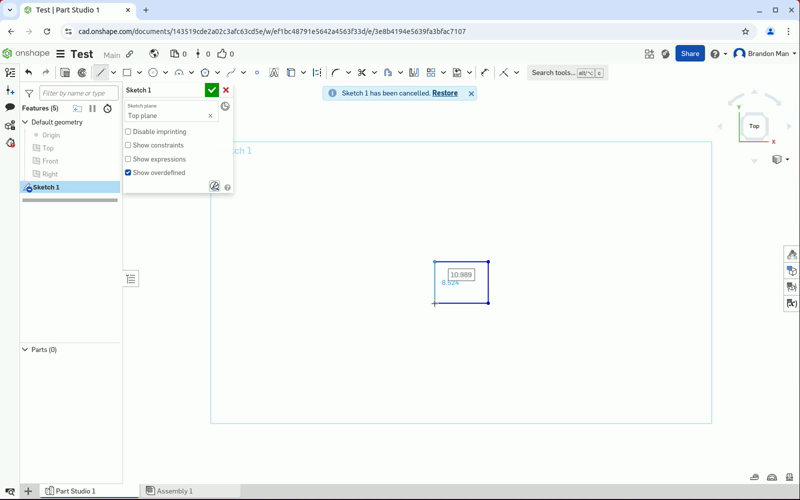
key(esc)
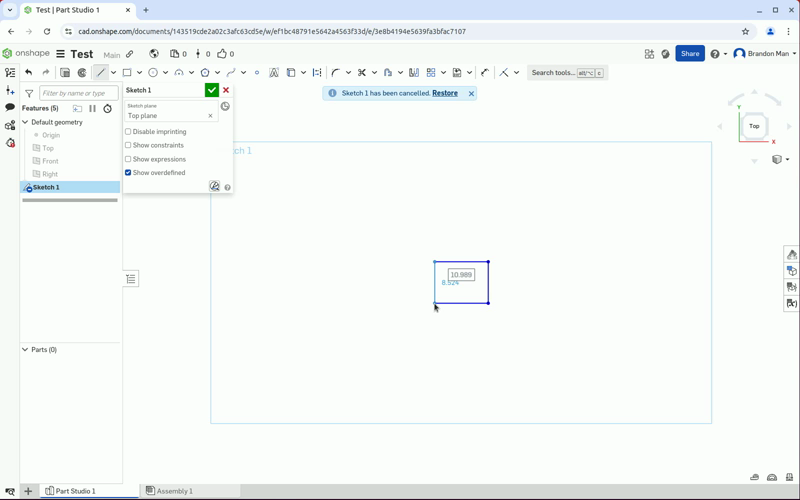
mouse_move(459, 296)
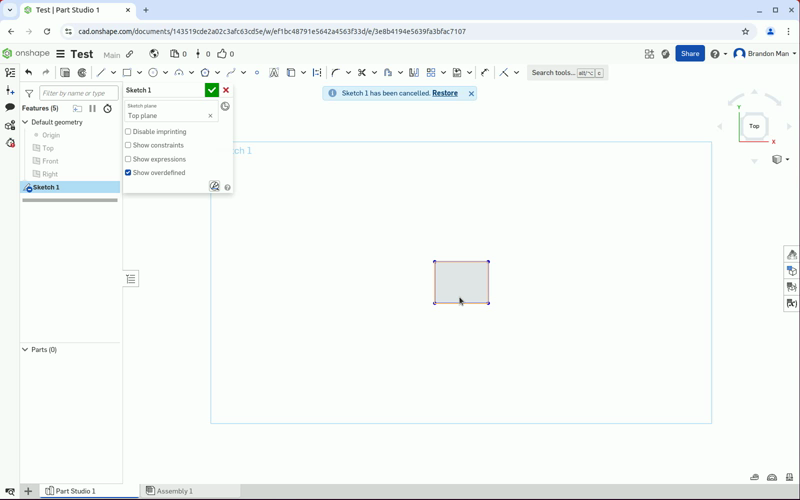
click(459, 296)
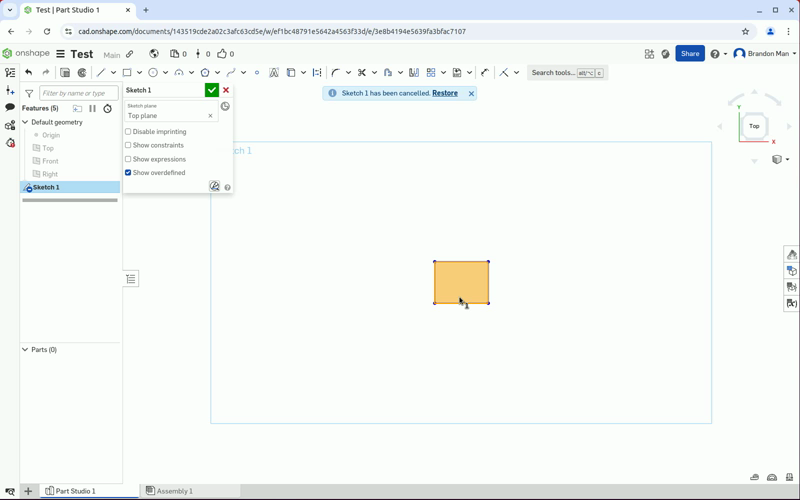
mouse_move(73, 352)
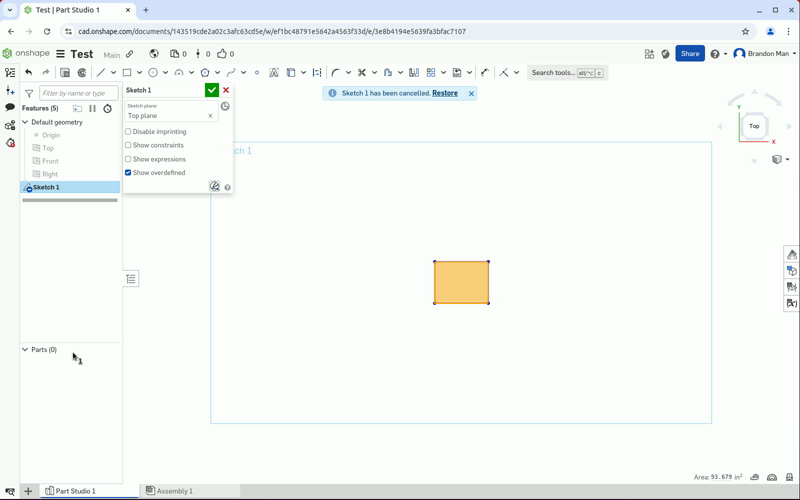
key(shift+y)
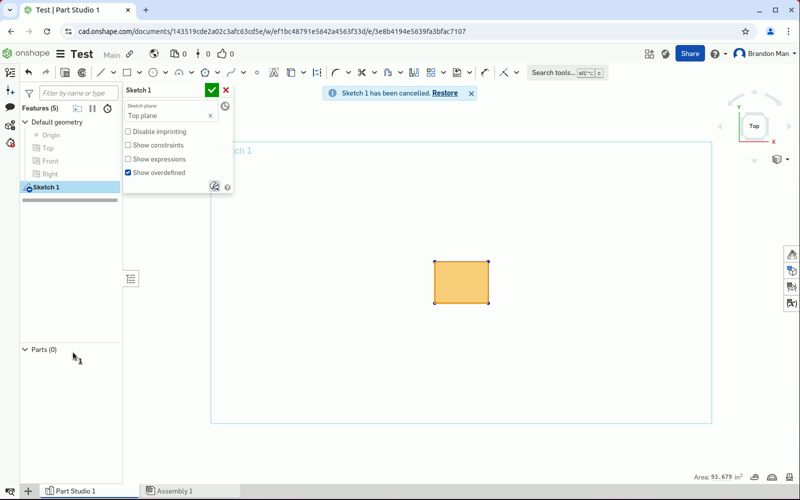
key(shift+e)
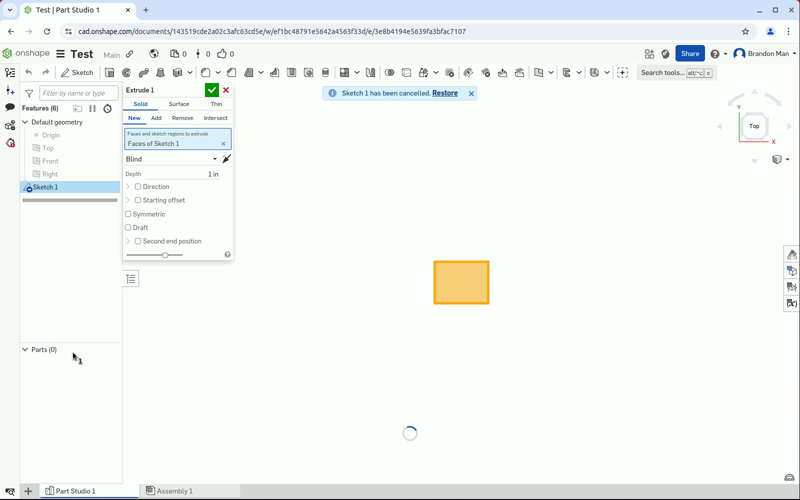
mouse_move(143, 106)
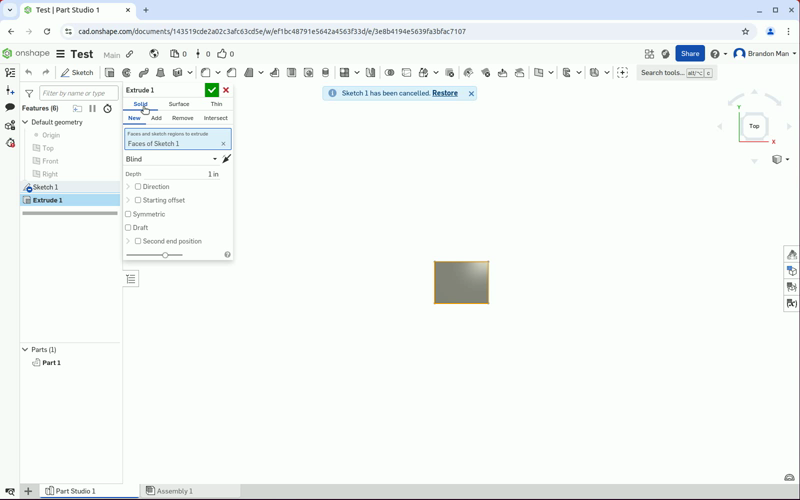
click(143, 106)
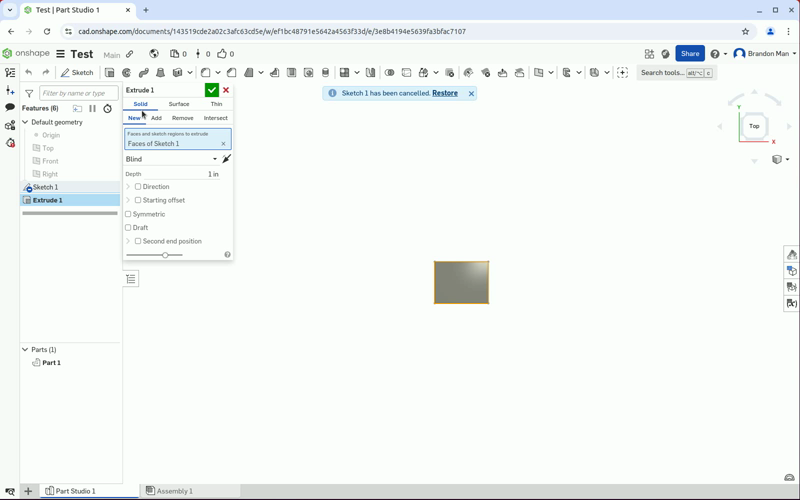
mouse_move(137, 120)
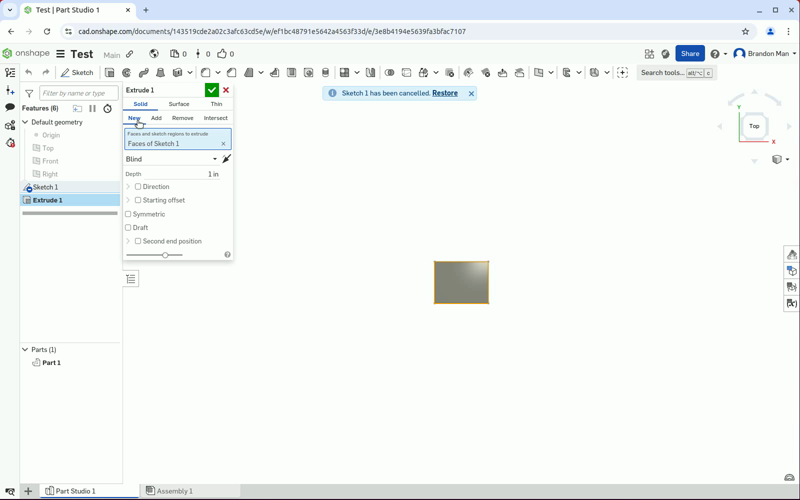
click(137, 120)
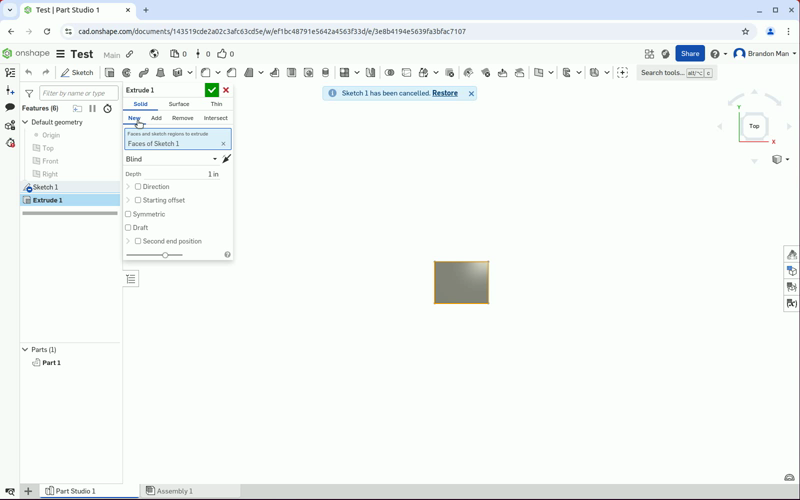
key(tab, 4)
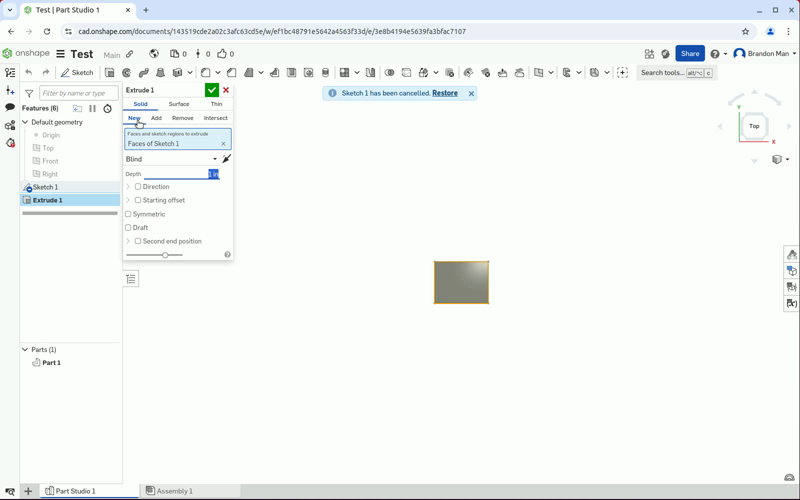
text(12.998)
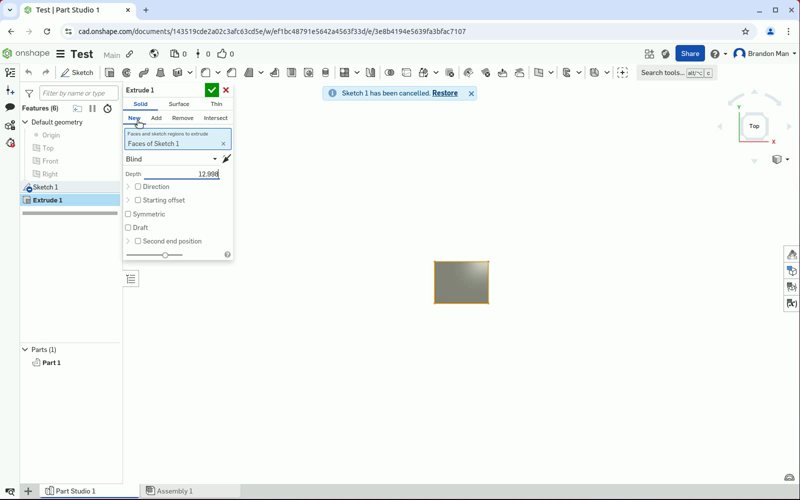
key(enter)
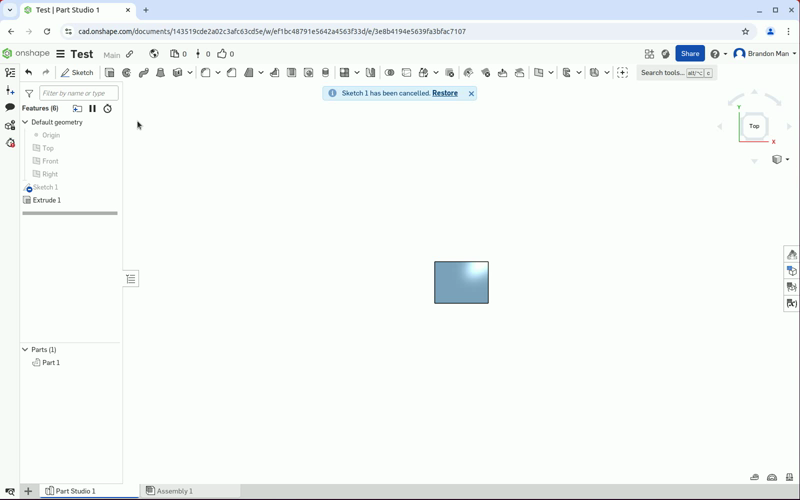
key(shift+h)
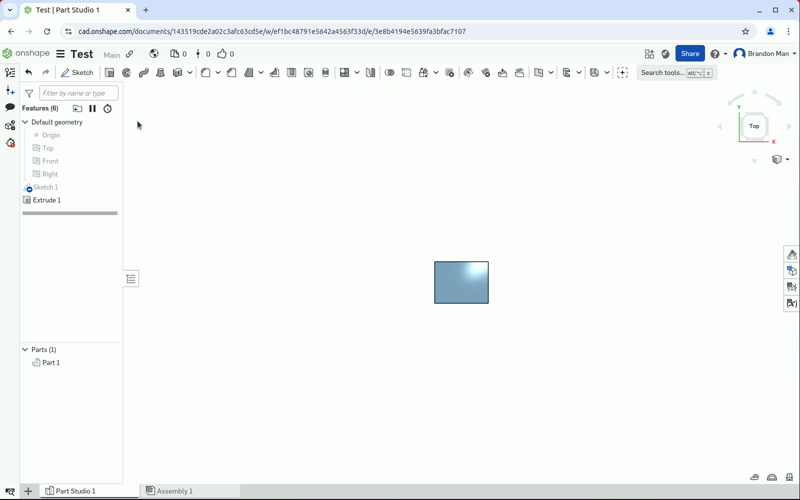
key(shift+h)
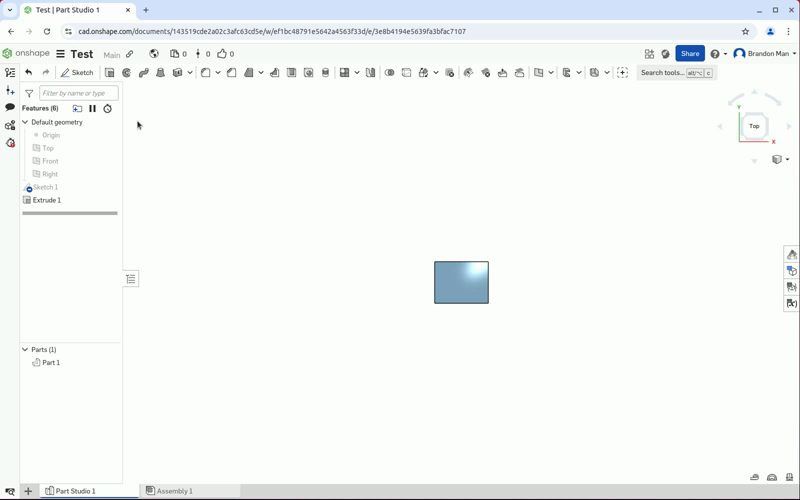
mouse_move(73, 189)
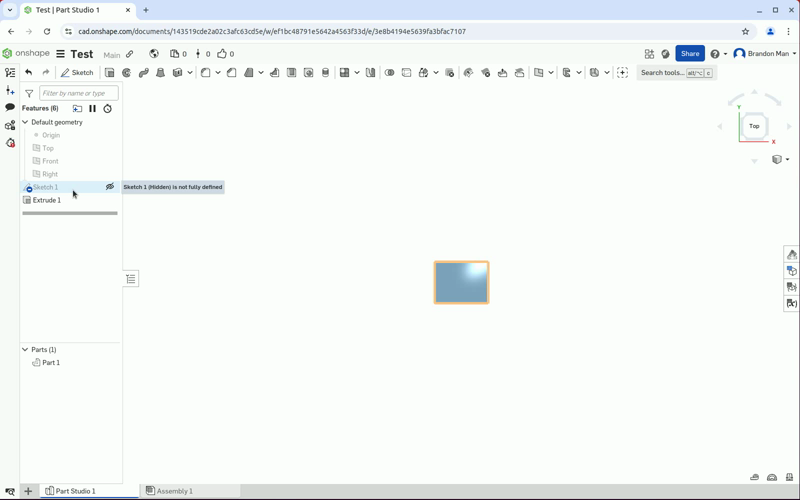
click(73, 189)
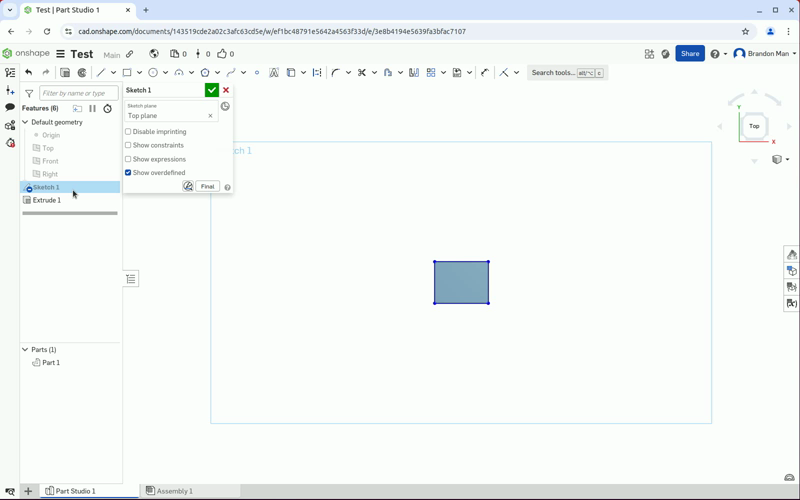
mouse_move(229, 92)
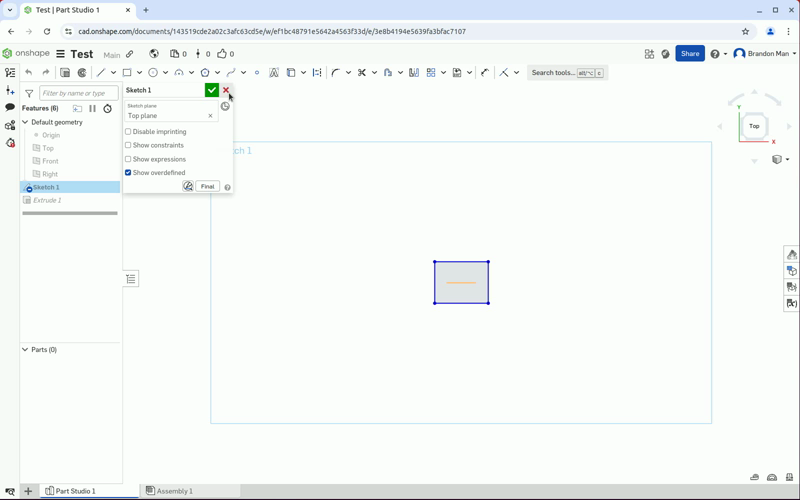
click(229, 92)
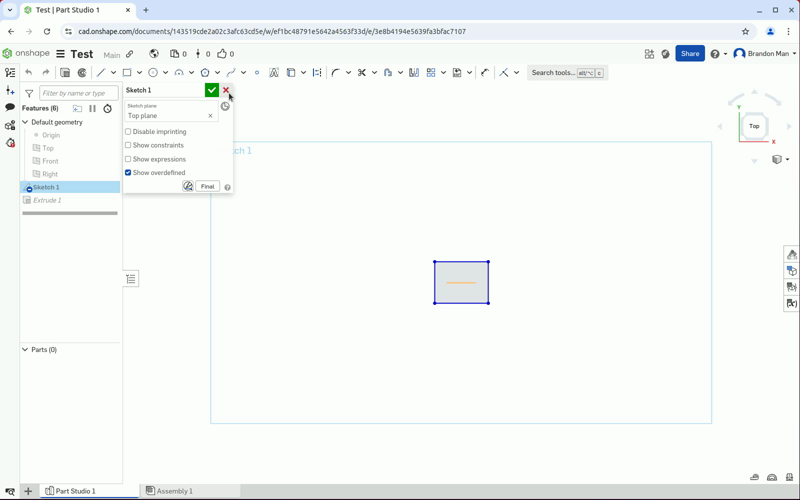
key(shift+s)
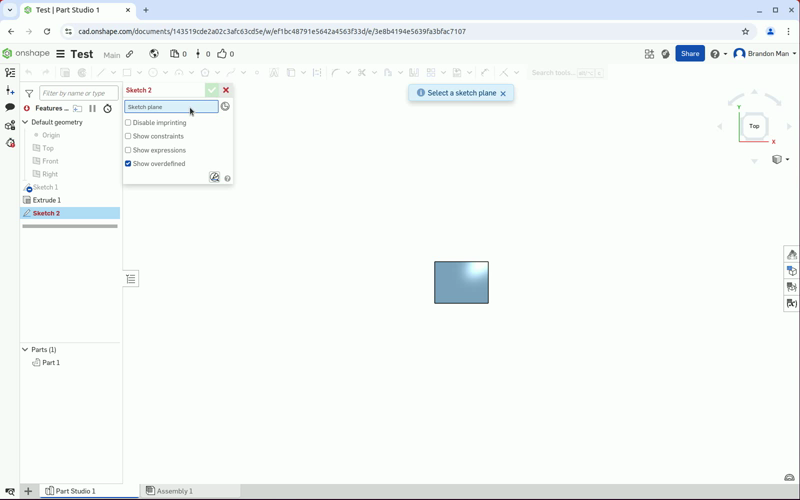
mouse_move(73, 150)
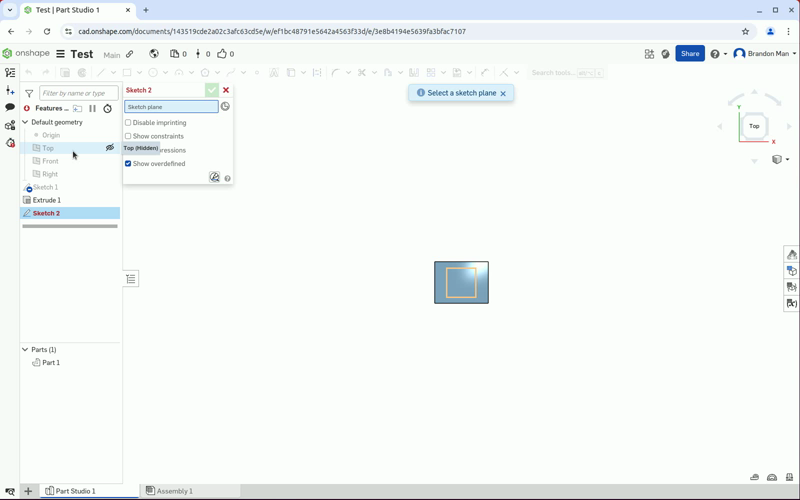
click(73, 150)
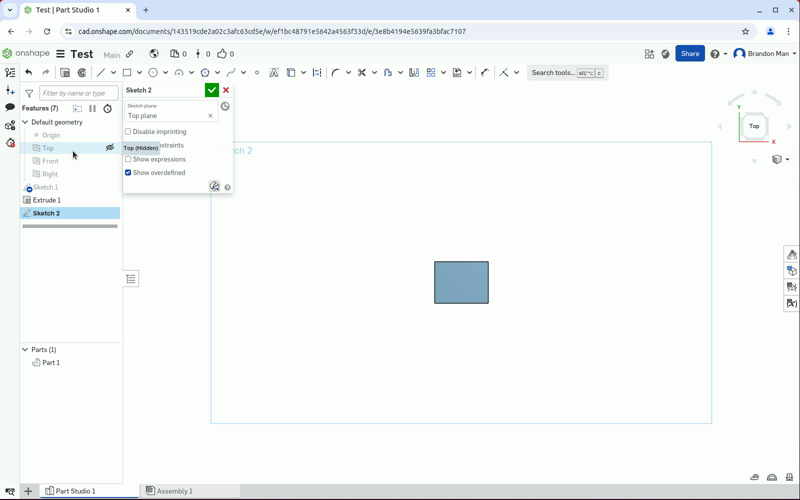
mouse_move(73, 352)
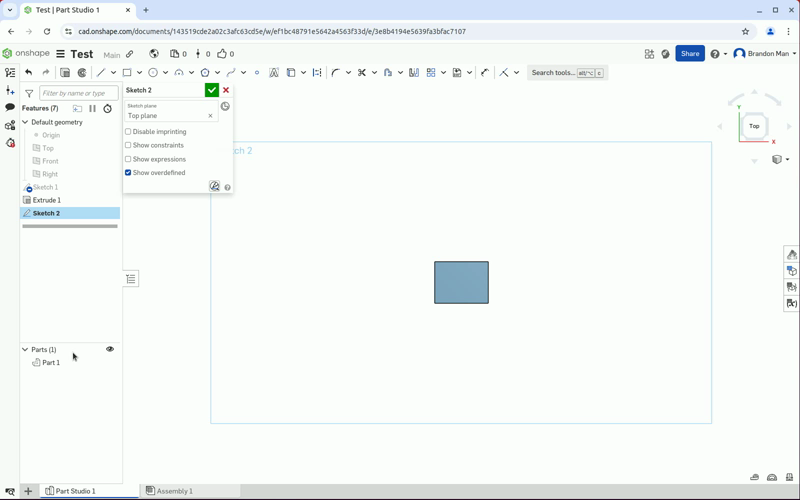
key(y)
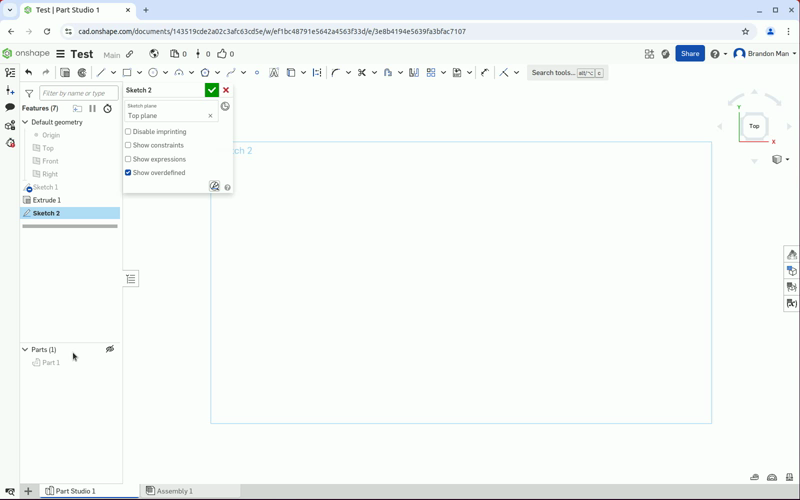
key(c)
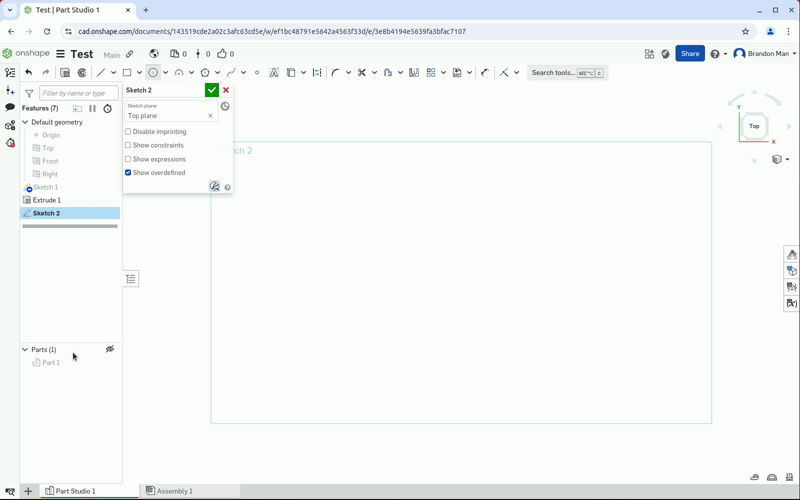
key_down(shift)
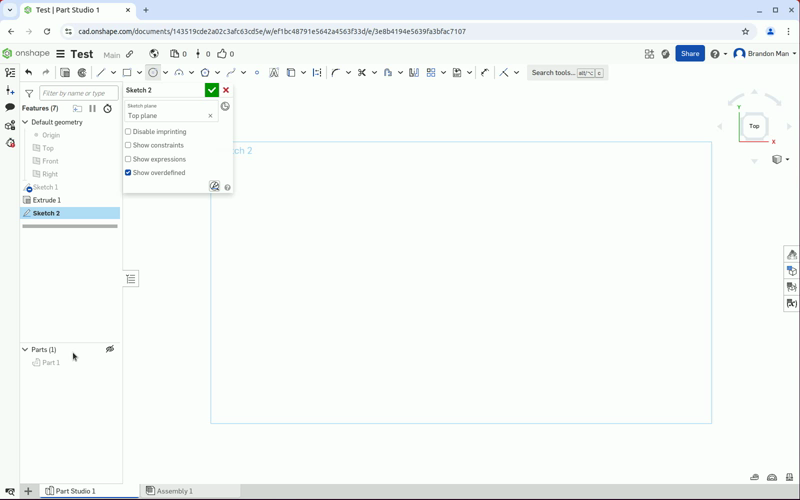
mouse_move(383, 324)
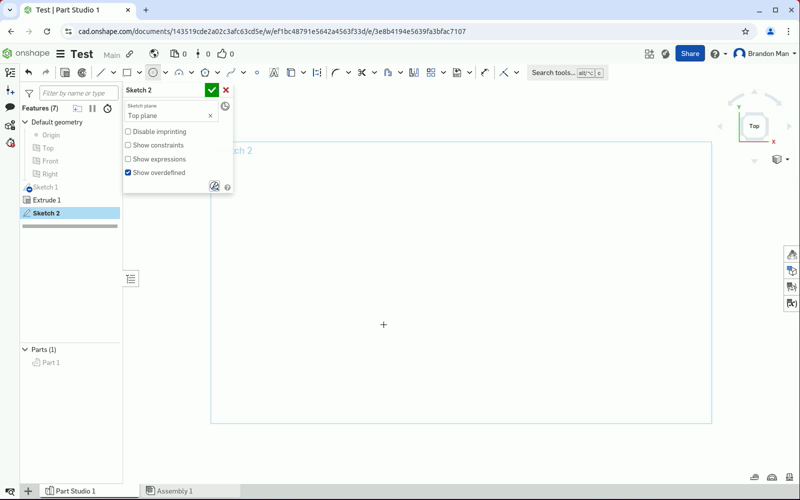
click(383, 324)
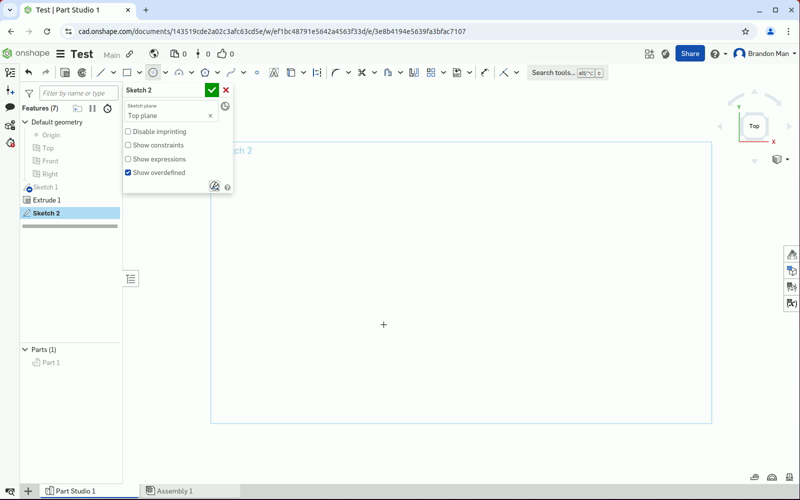
key_up(shift)
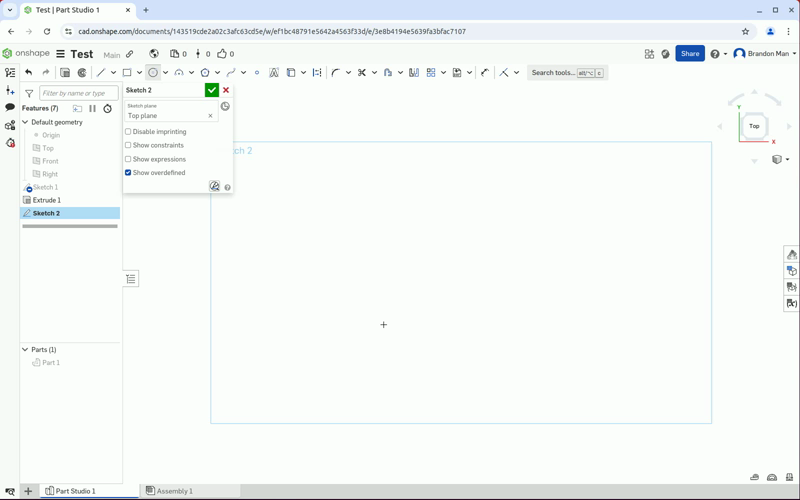
mouse_move(419, 324)
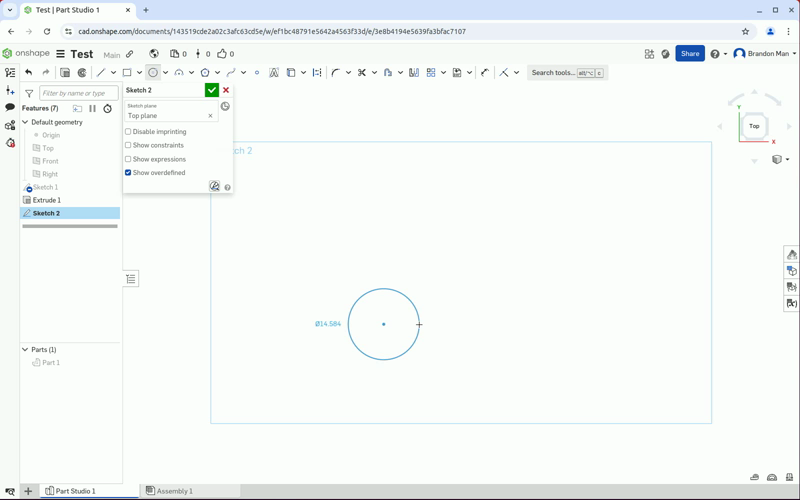
click(419, 324)
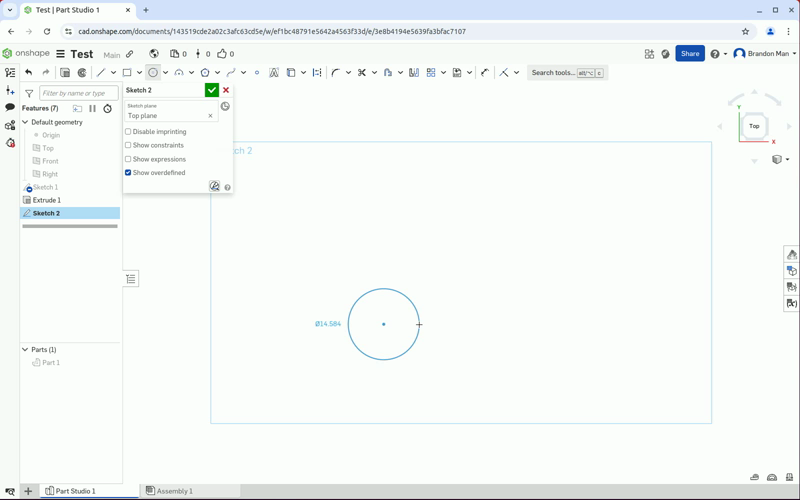
key(esc)
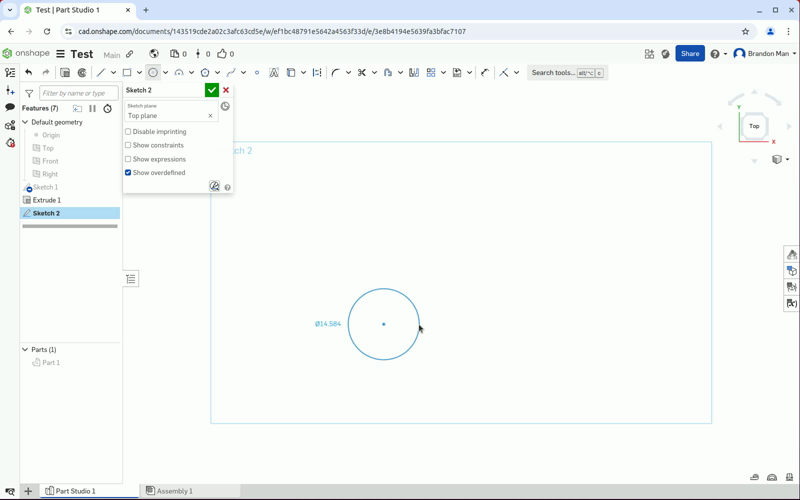
mouse_move(388, 342)
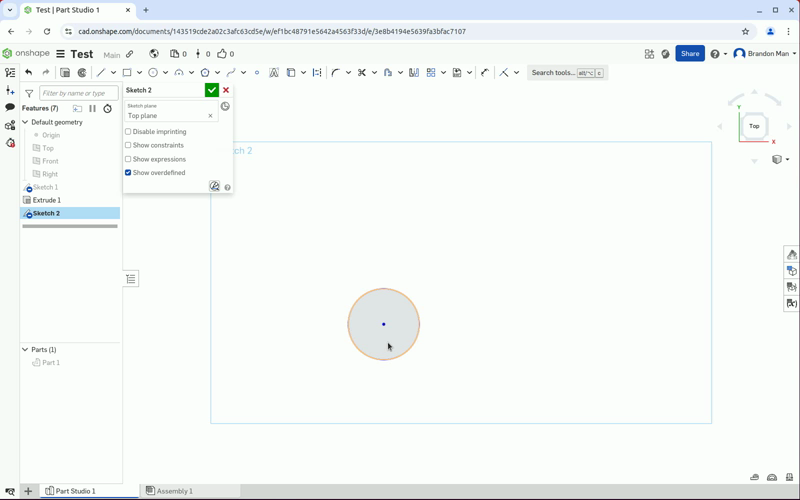
click(388, 342)
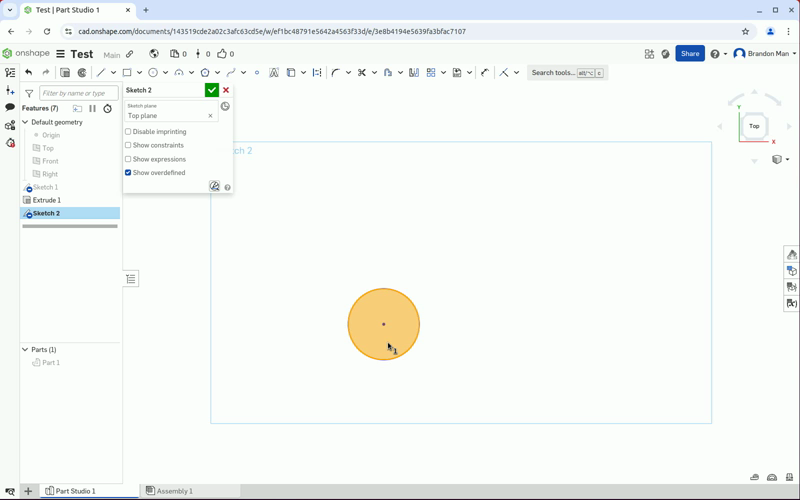
mouse_move(73, 352)
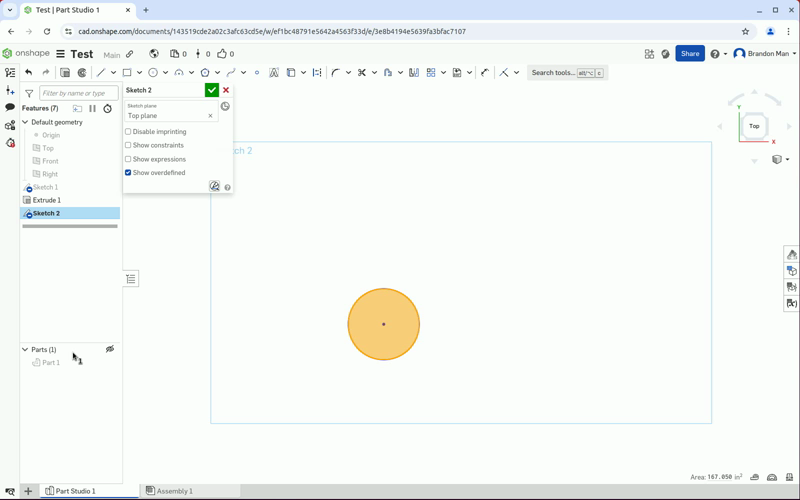
key(shift+y)
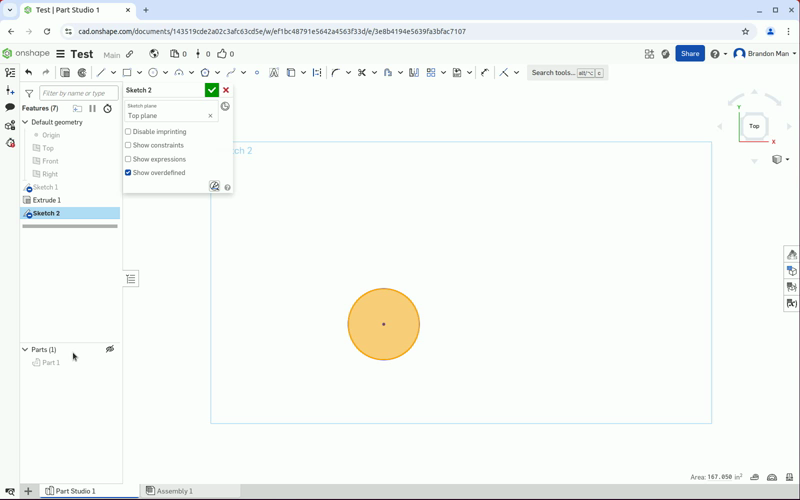
key(shift+e)
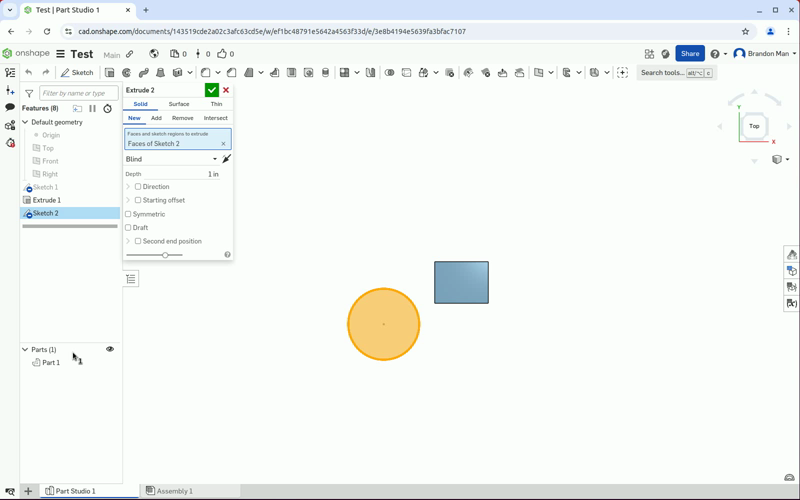
mouse_move(143, 106)
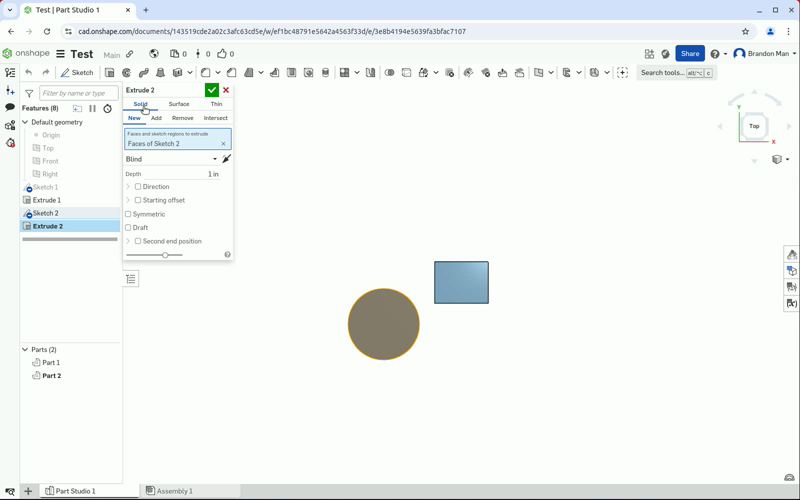
click(143, 106)
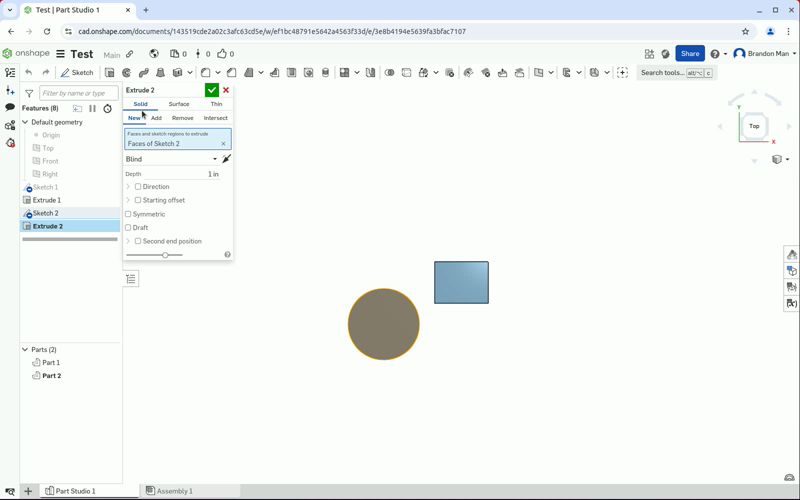
mouse_move(137, 120)
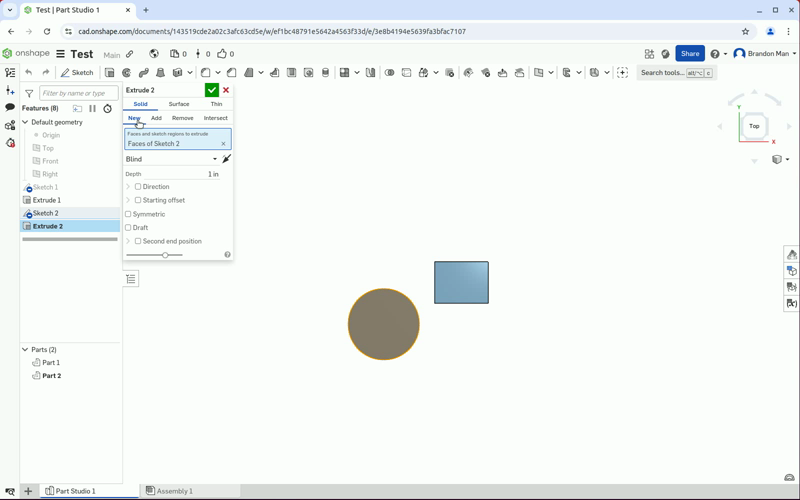
click(137, 120)
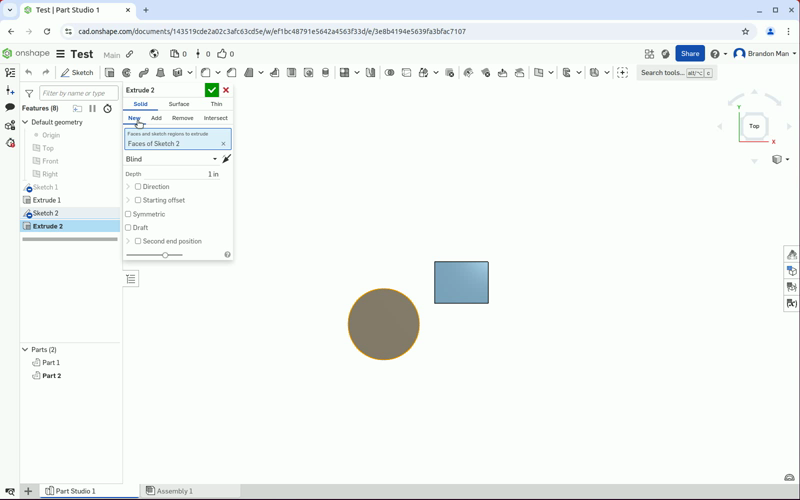
key(tab, 4)
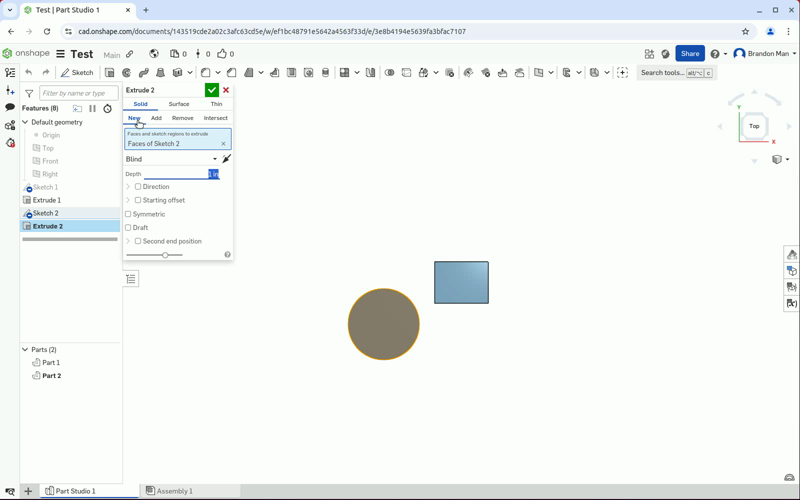
text(12.998)
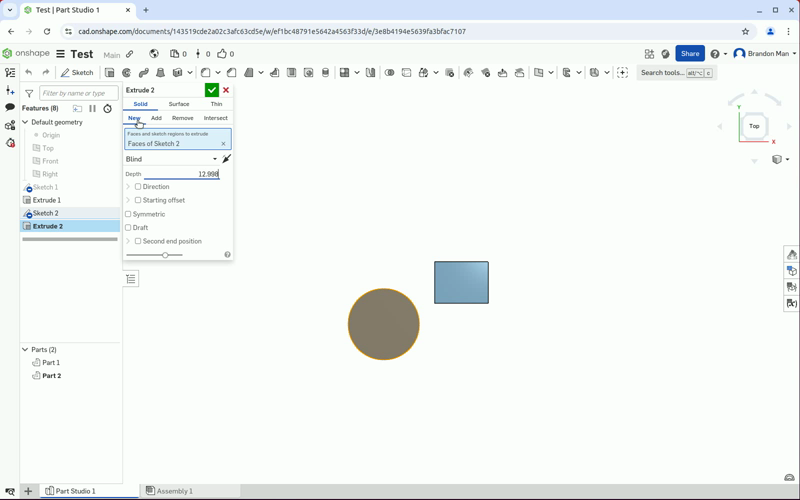
key(enter)
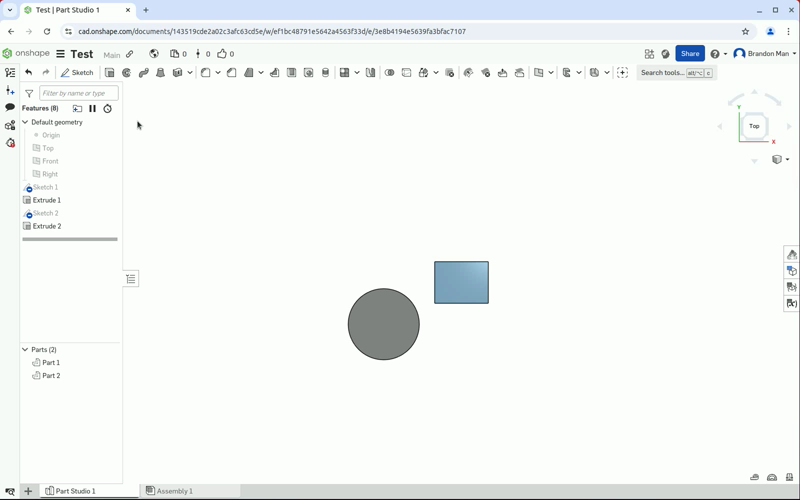
key(shift+h)
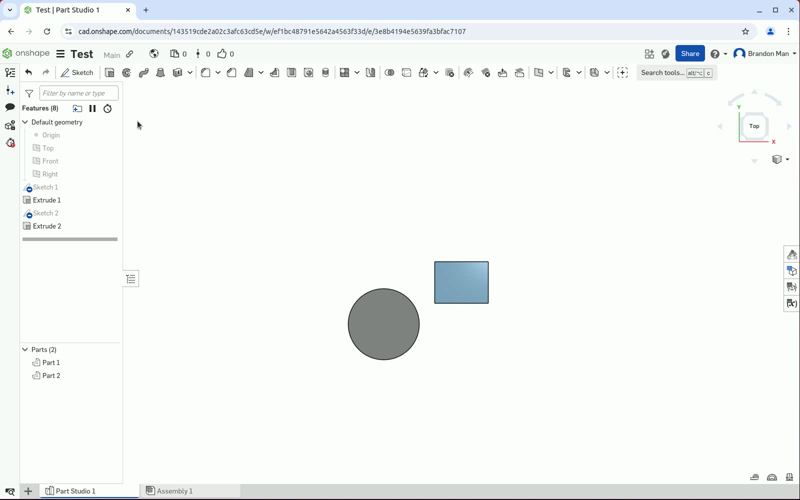
key(shift+h)
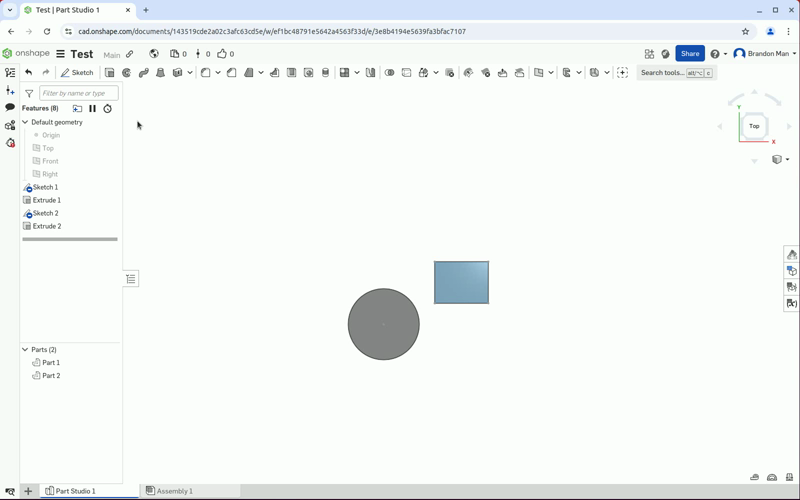
key(shift+7)
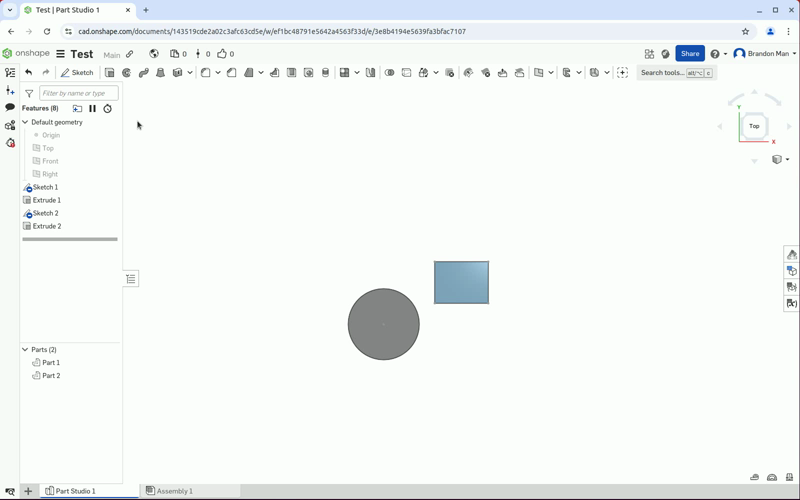
key(up, 3)
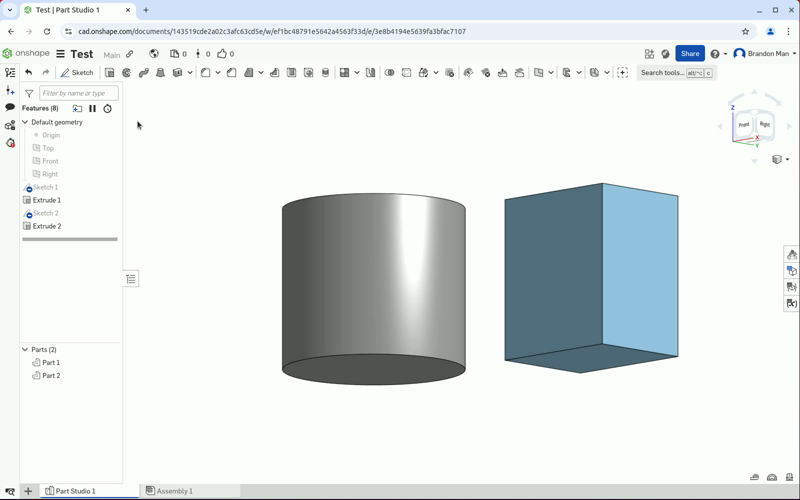
key(left, 3)
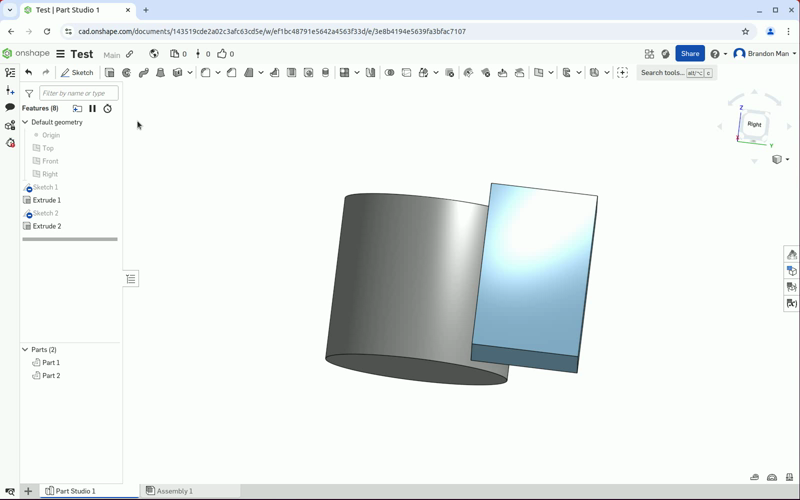
key(right, 3)
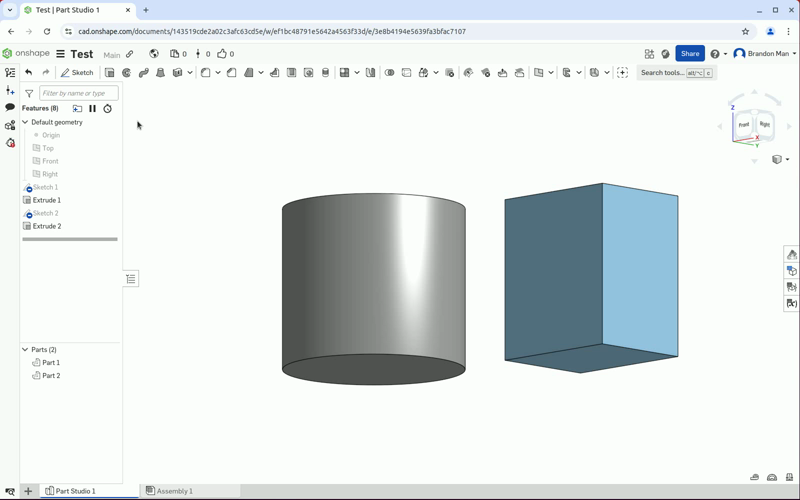
key(down, 3)
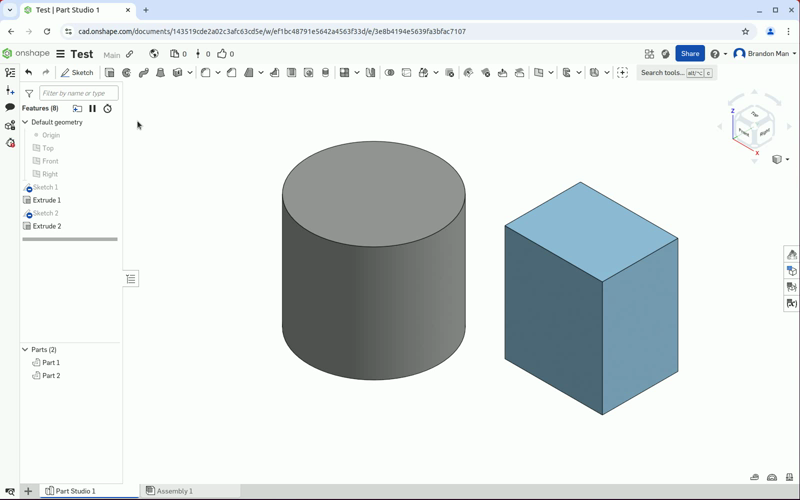
mouse_move(73, 189)
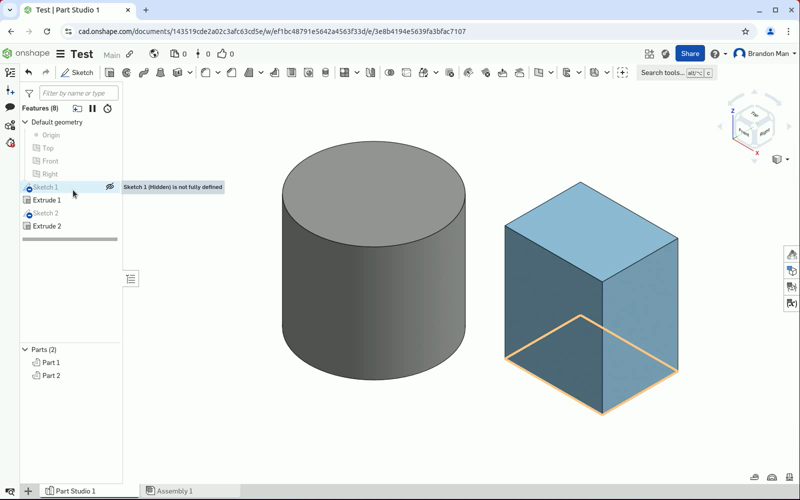
click(73, 189)